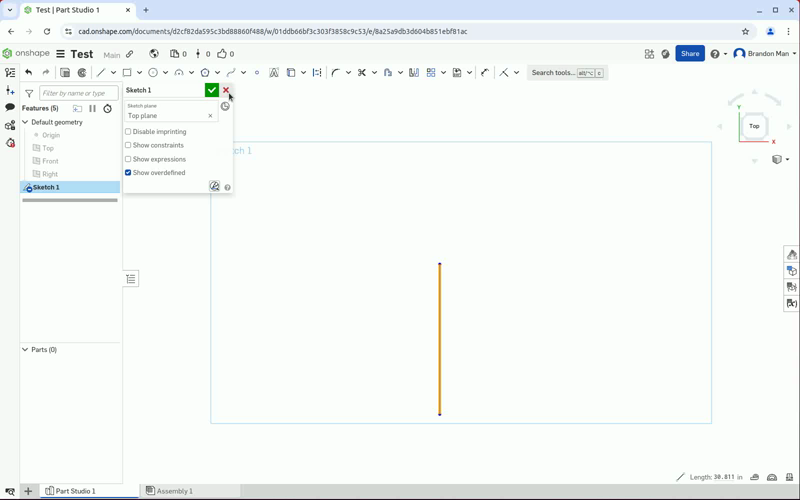
key(shift+h)
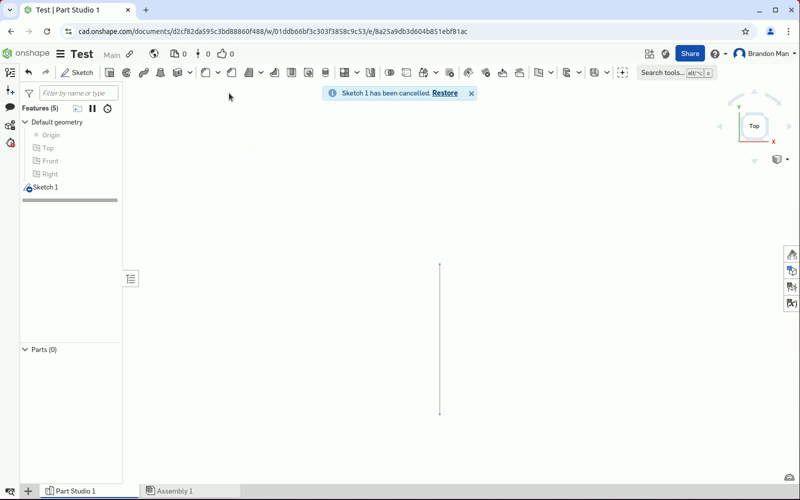
key(shift+s)
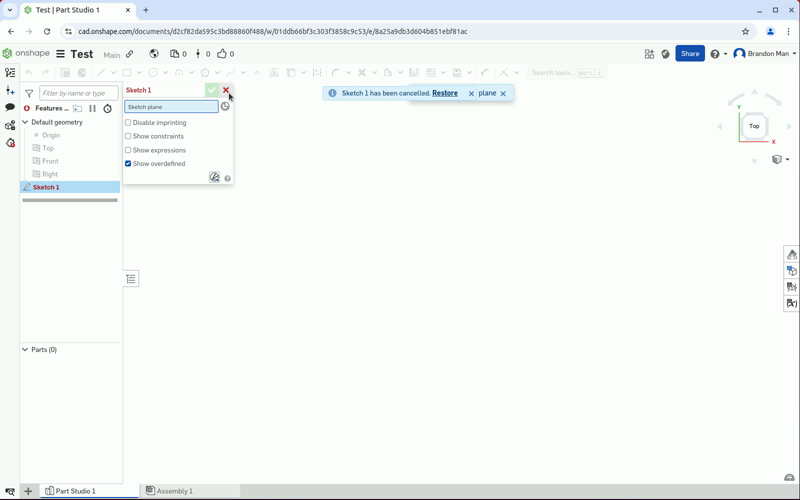
mouse_move(73, 150)
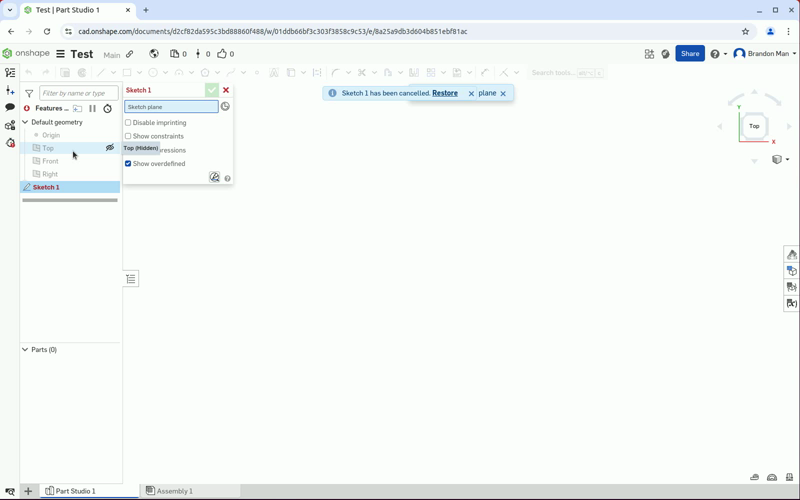
click(73, 150)
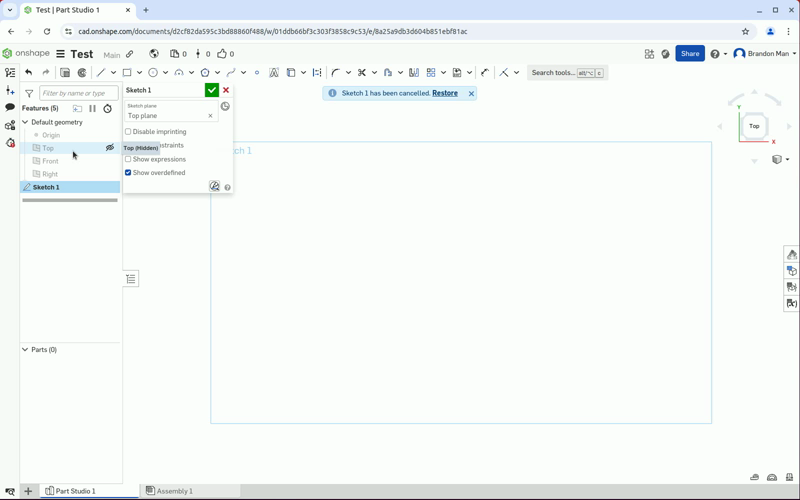
mouse_move(73, 352)
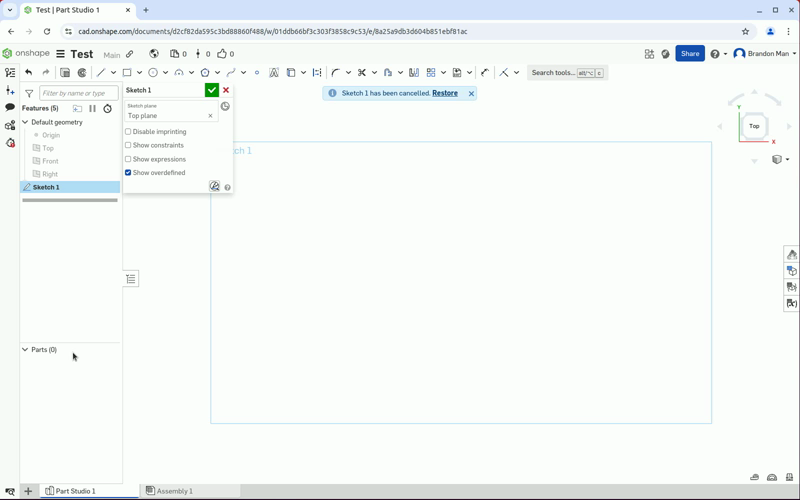
key(y)
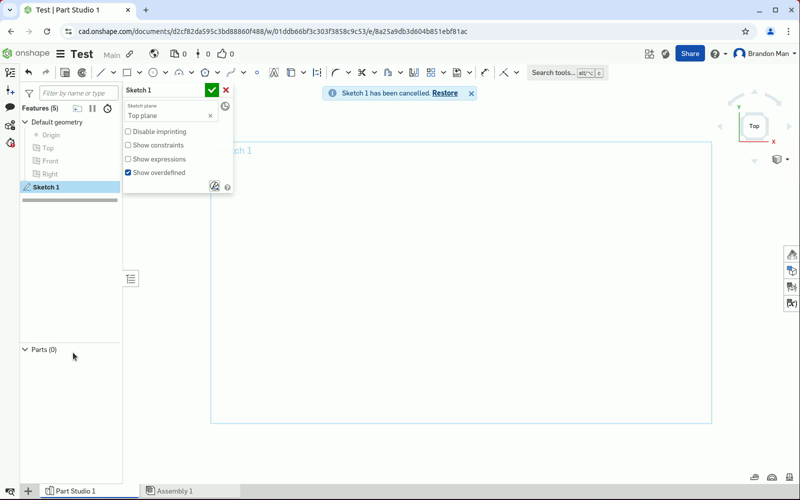
key(c)
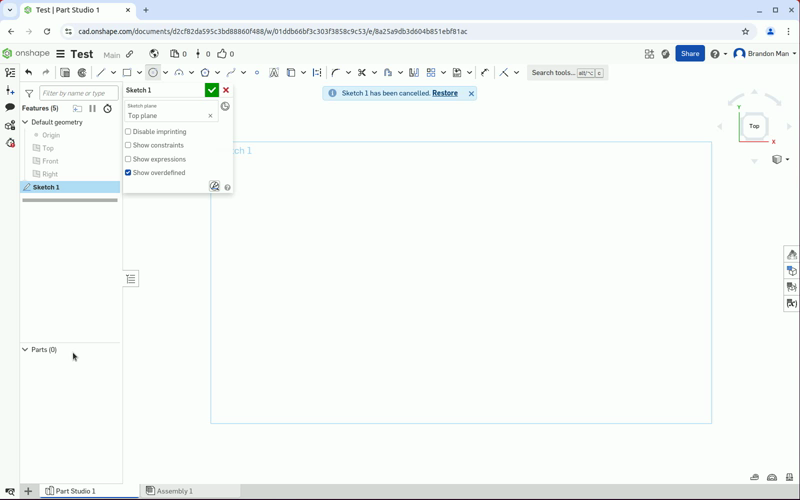
key_down(shift)
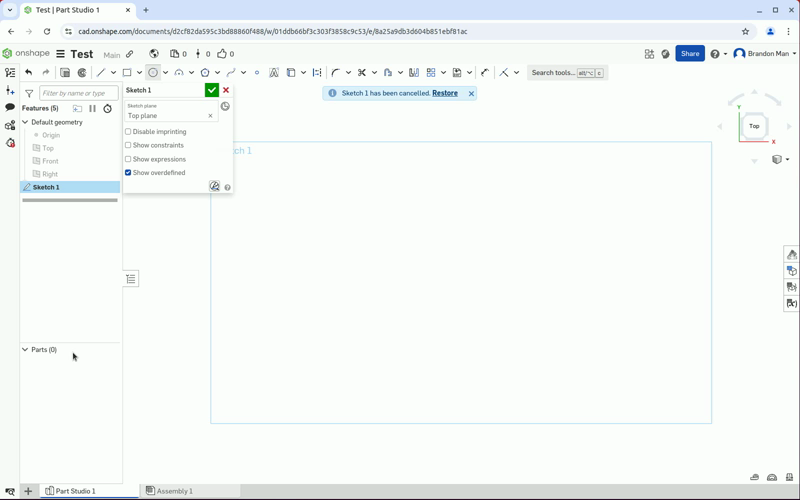
mouse_move(461, 282)
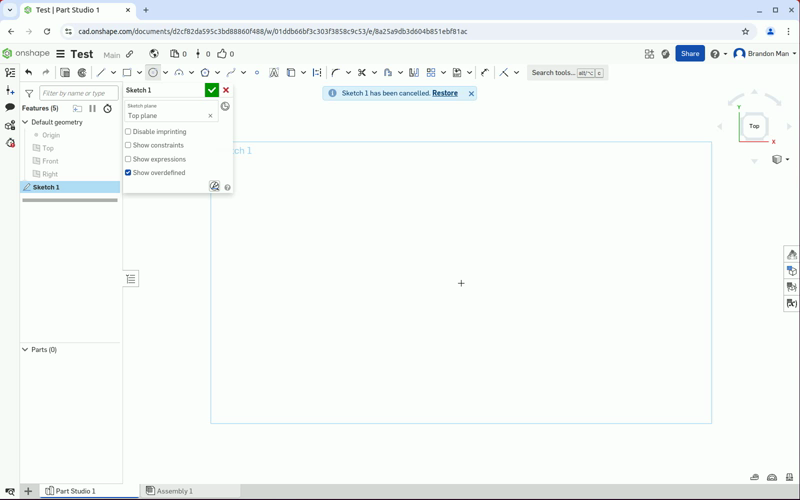
click(461, 282)
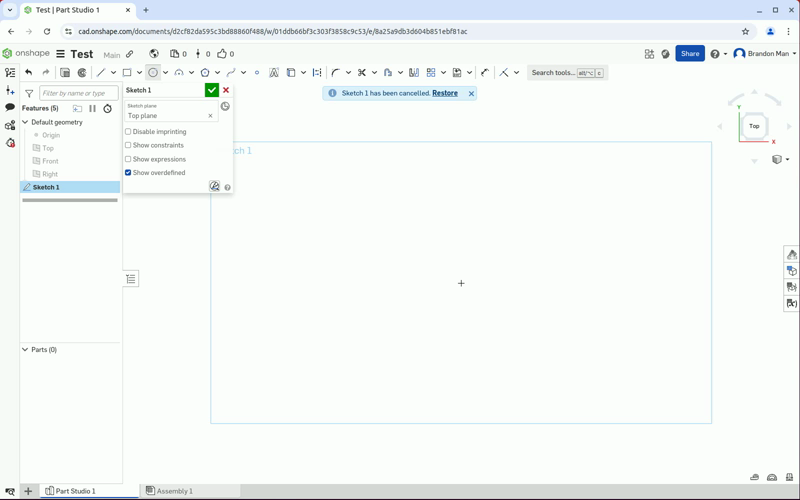
key_up(shift)
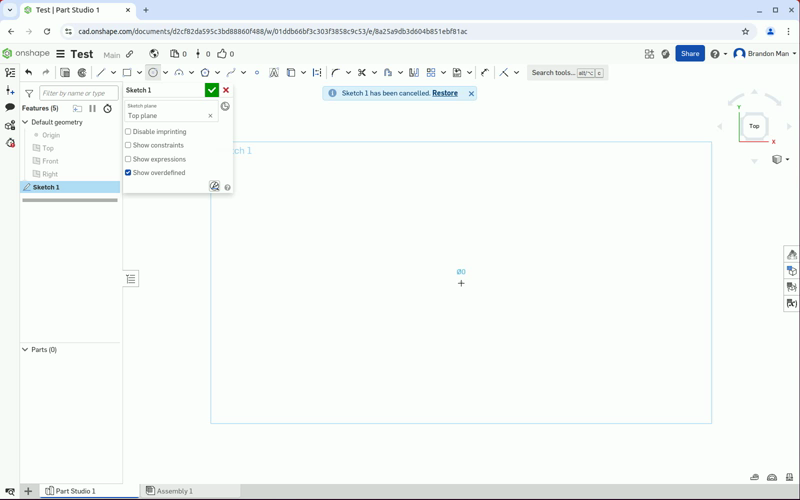
mouse_move(506, 282)
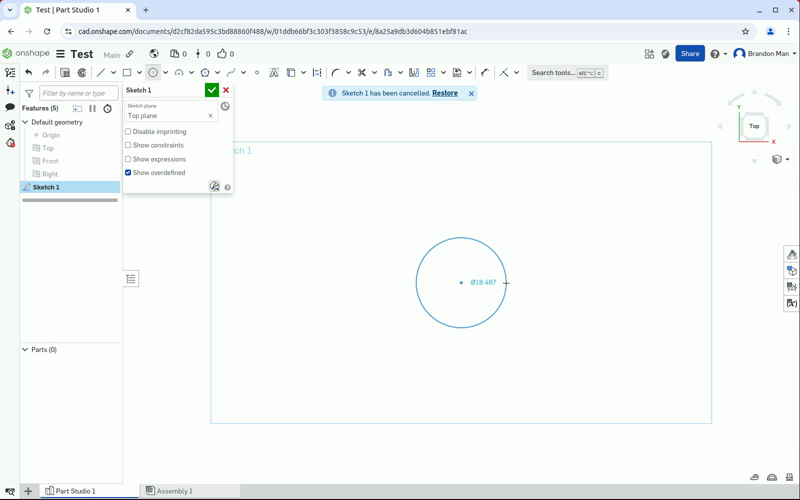
click(506, 282)
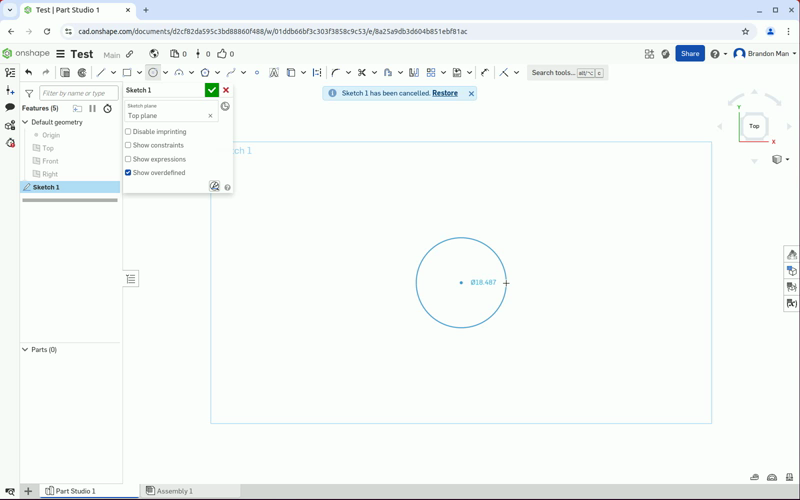
key(esc)
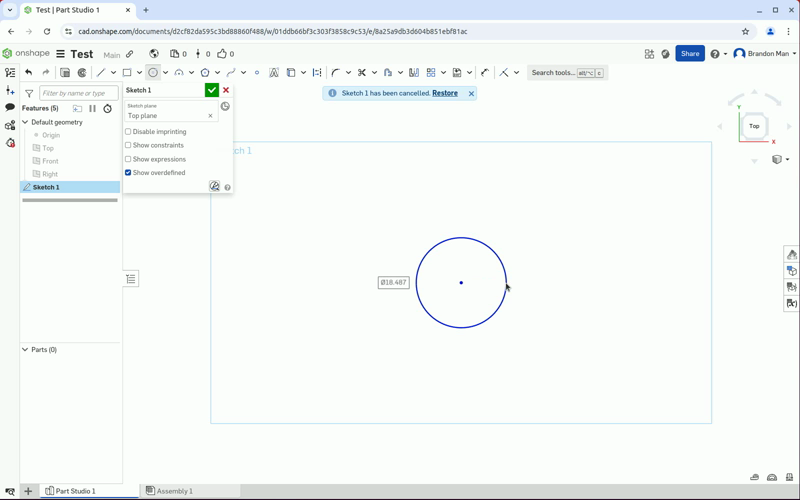
mouse_move(463, 249)
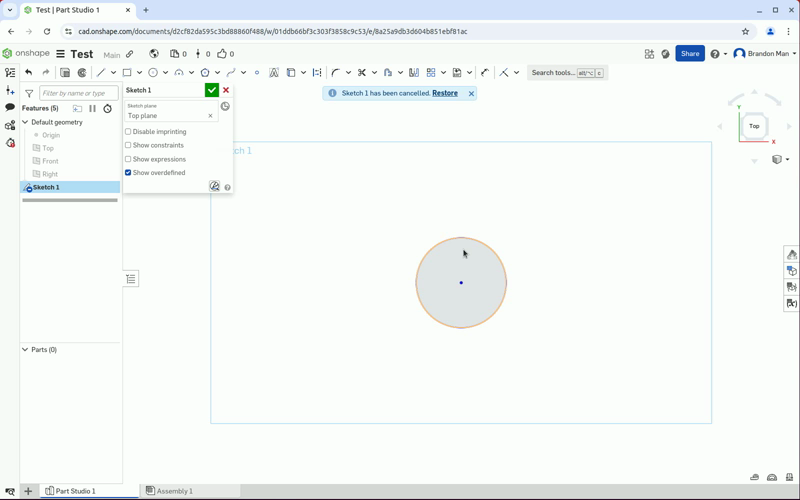
click(463, 249)
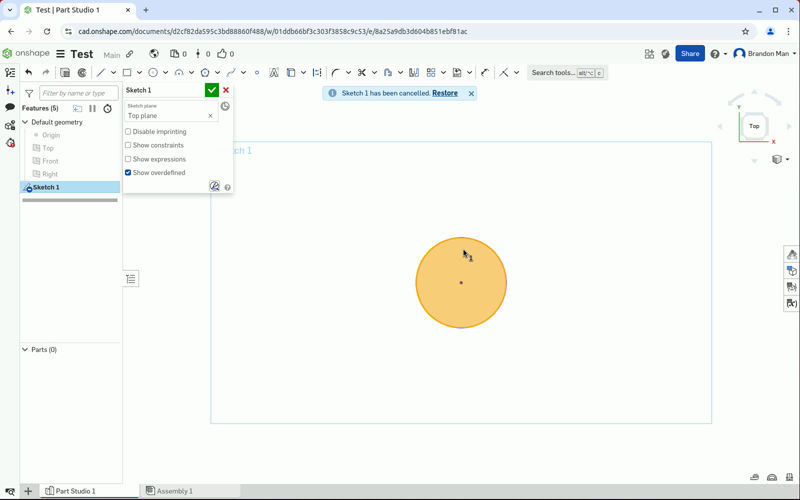
mouse_move(73, 352)
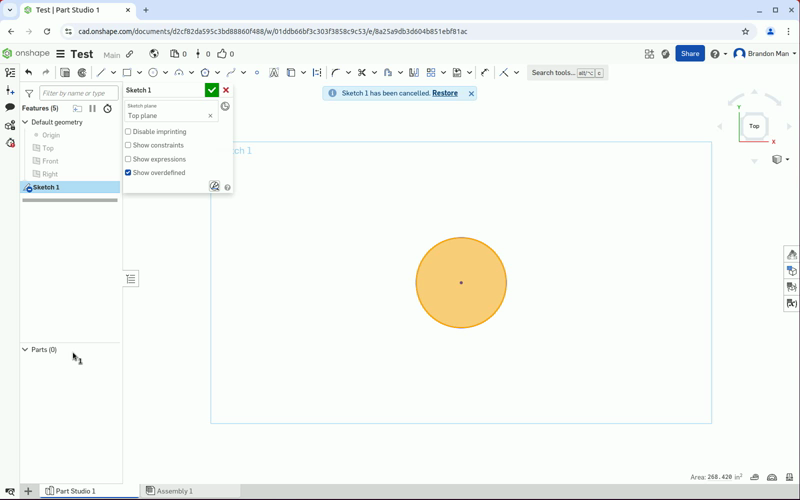
key(shift+y)
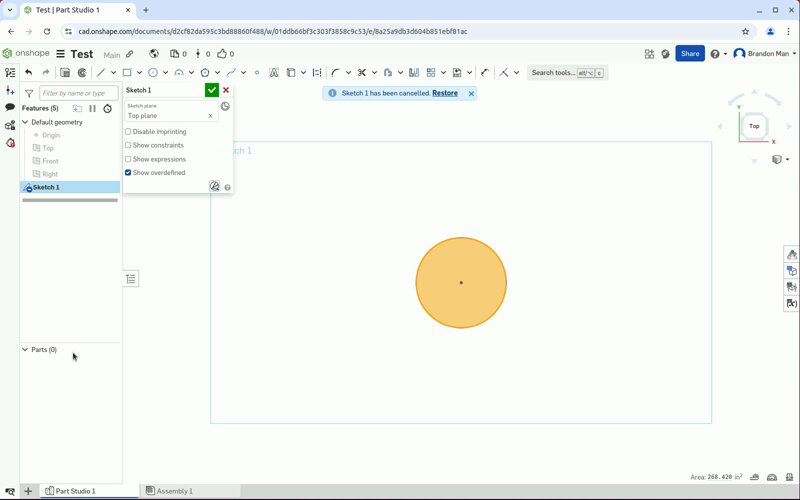
key(shift+e)
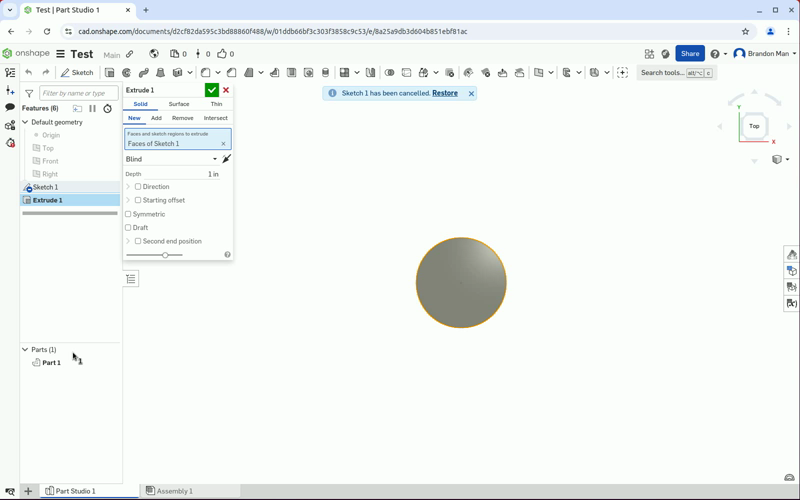
mouse_move(143, 106)
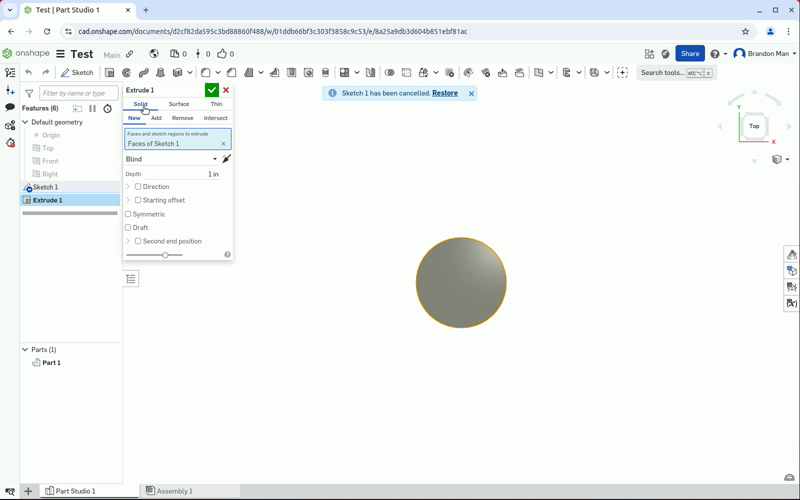
click(143, 106)
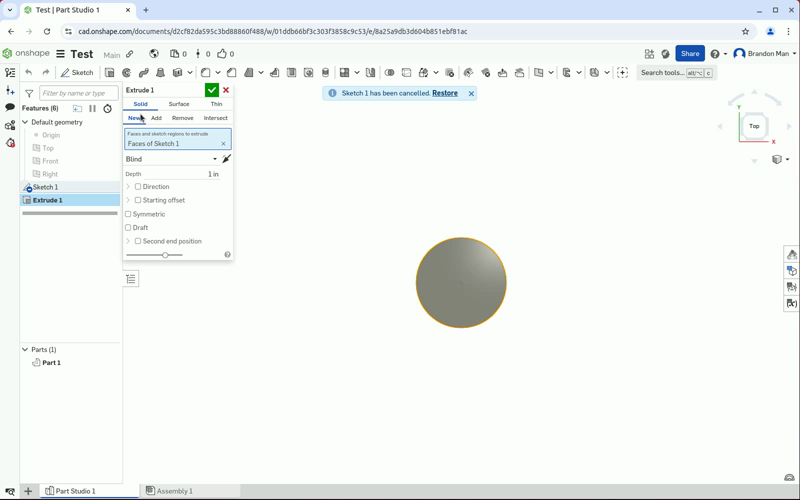
mouse_move(137, 120)
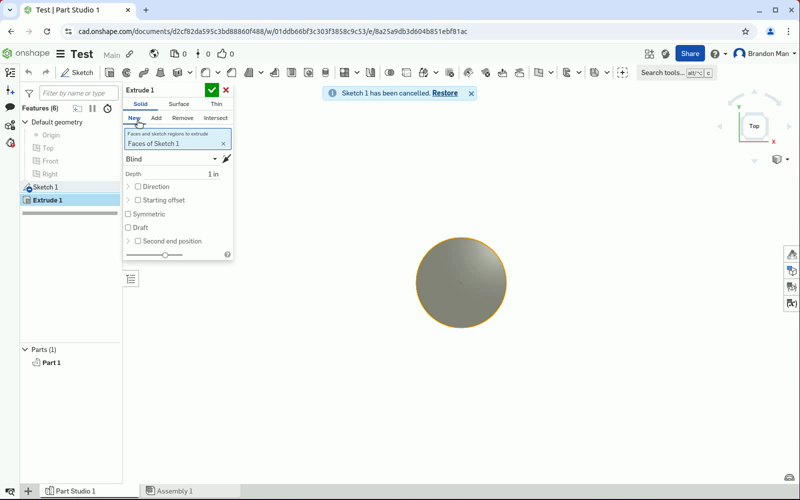
click(137, 120)
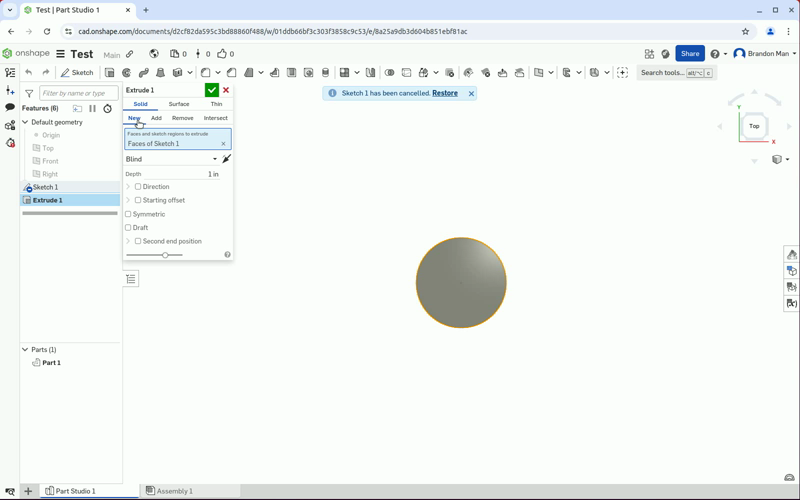
key(tab, 4)
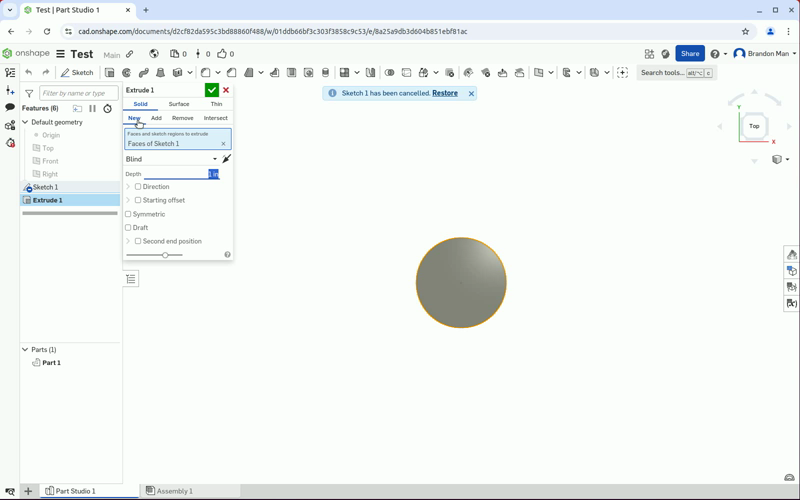
text(4.574)
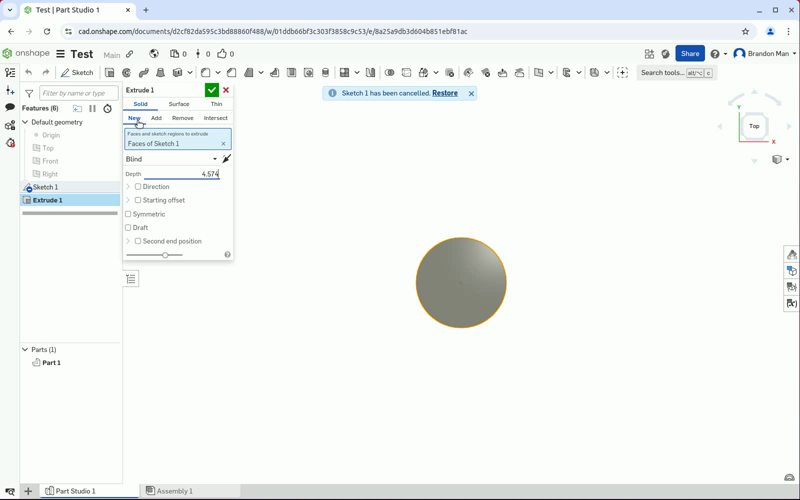
key(enter)
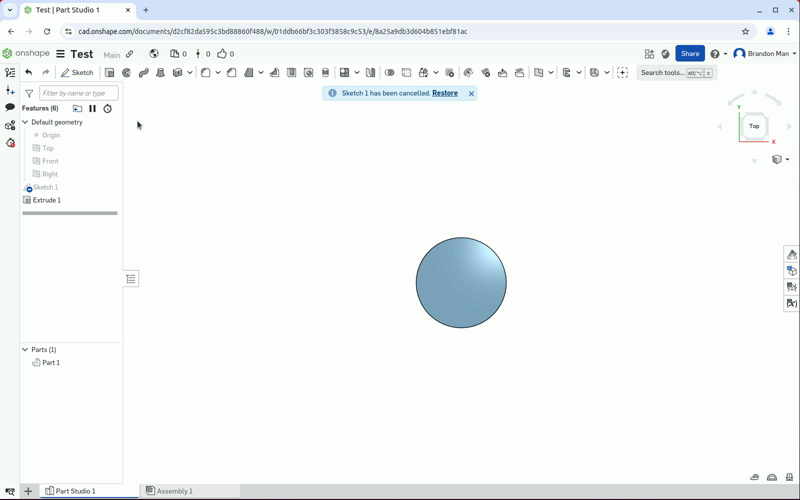
key(shift+h)
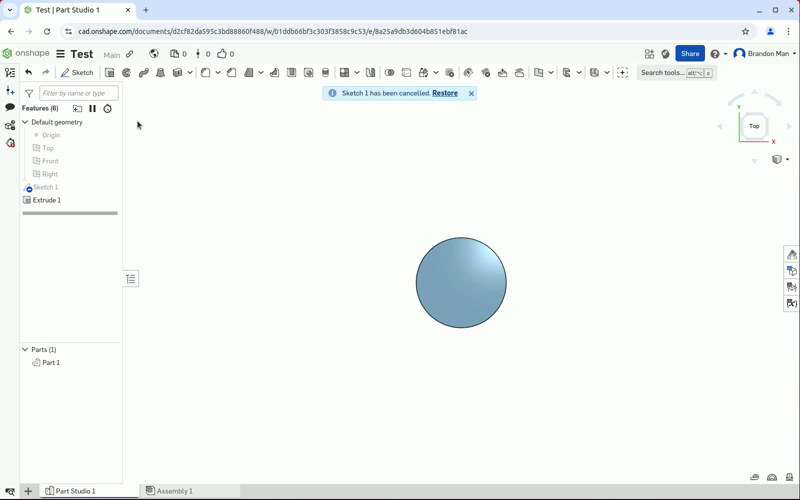
key(shift+h)
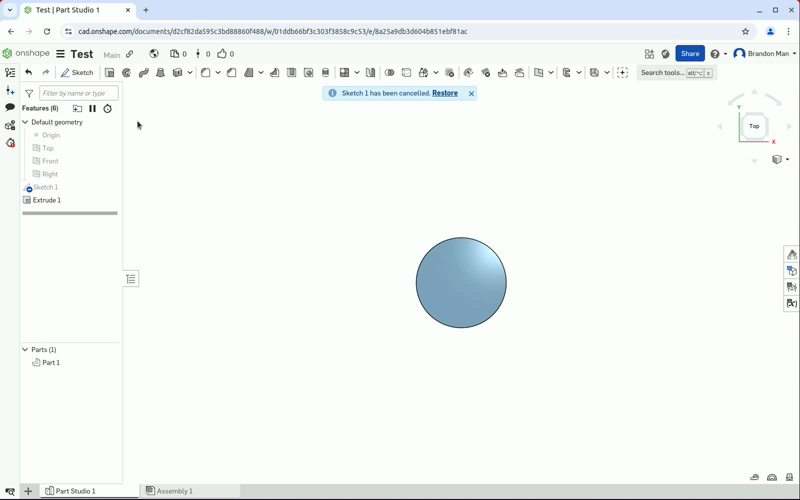
mouse_move(73, 189)
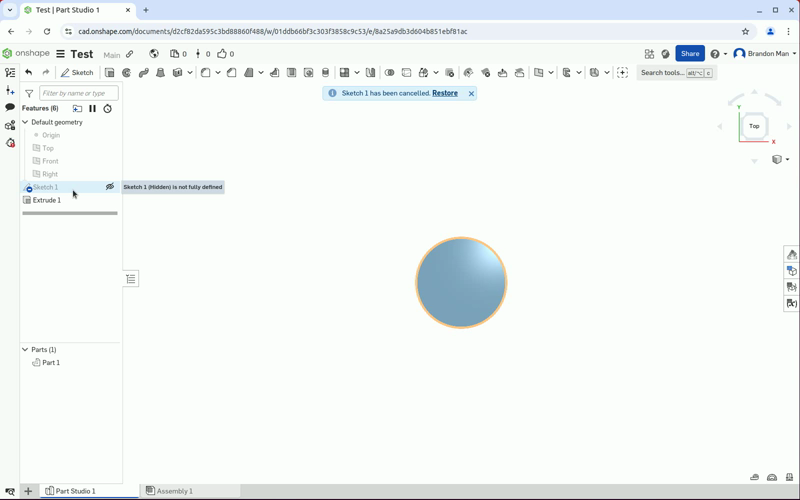
click(73, 189)
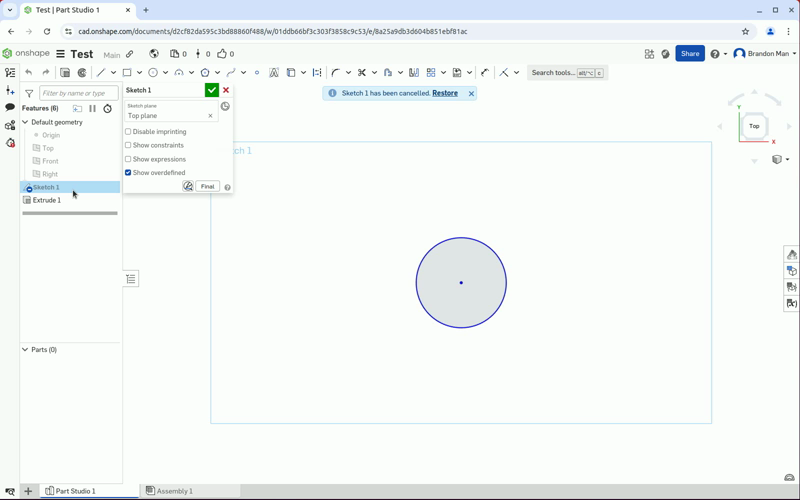
mouse_move(229, 92)
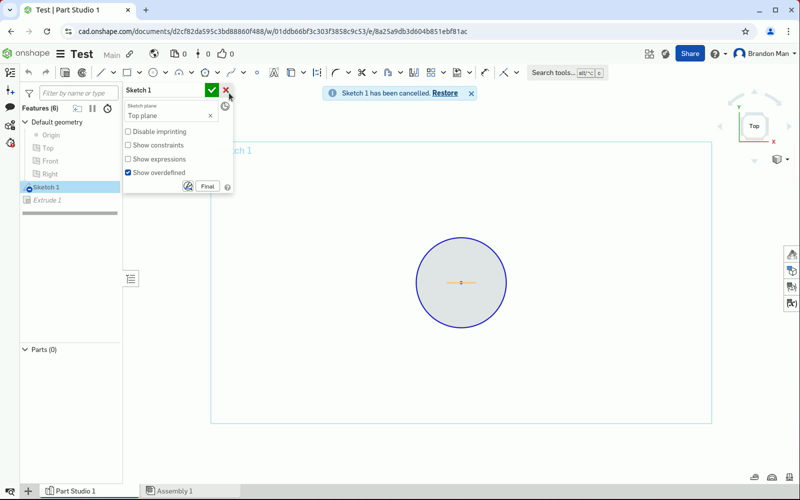
click(229, 92)
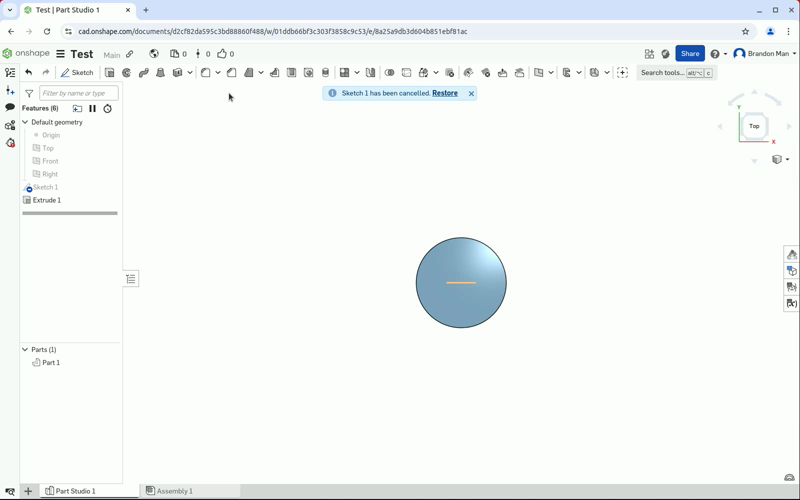
mouse_move(541, 75)
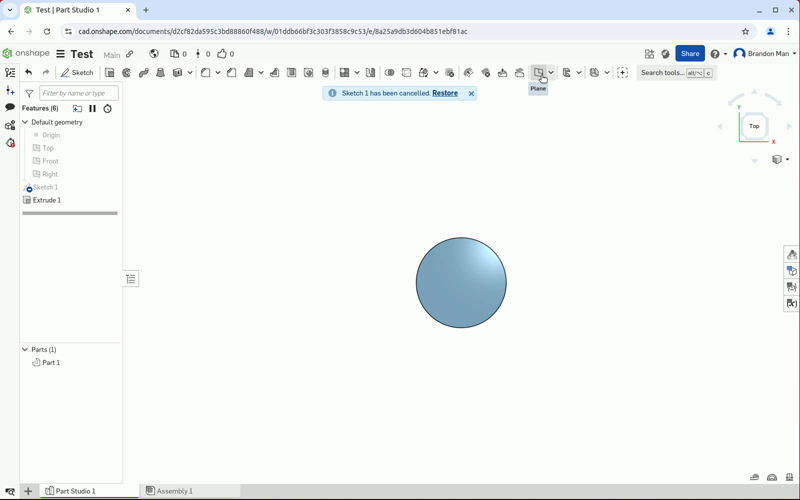
click(541, 75)
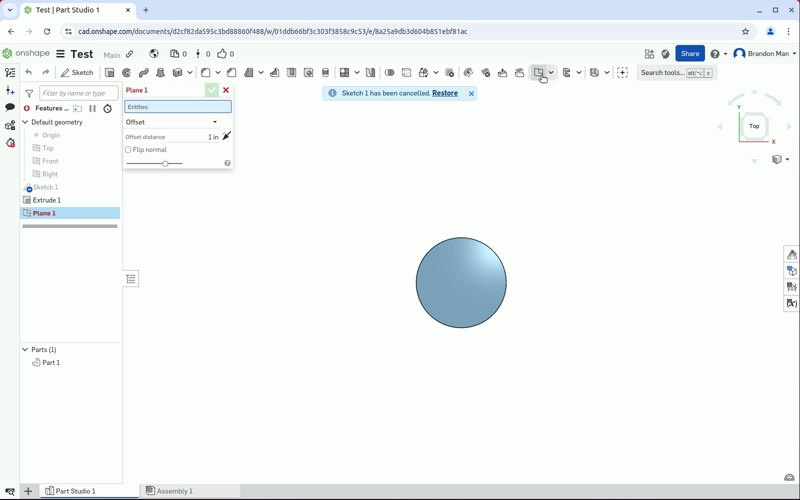
mouse_move(73, 150)
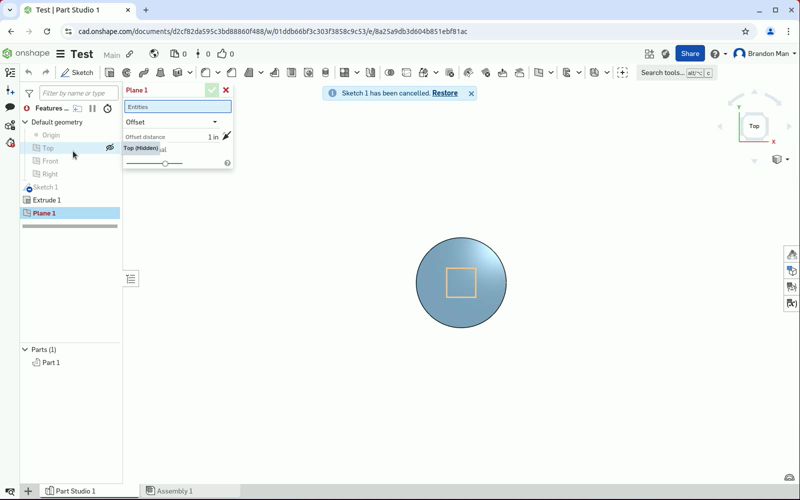
click(73, 150)
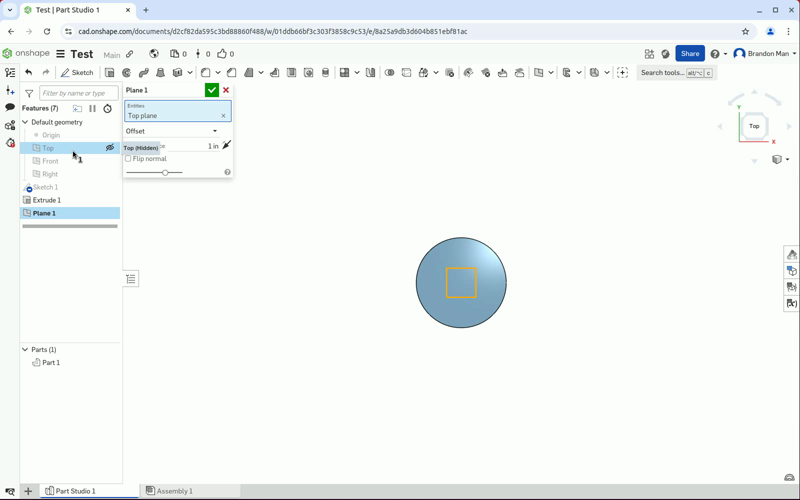
key(tab, 2)
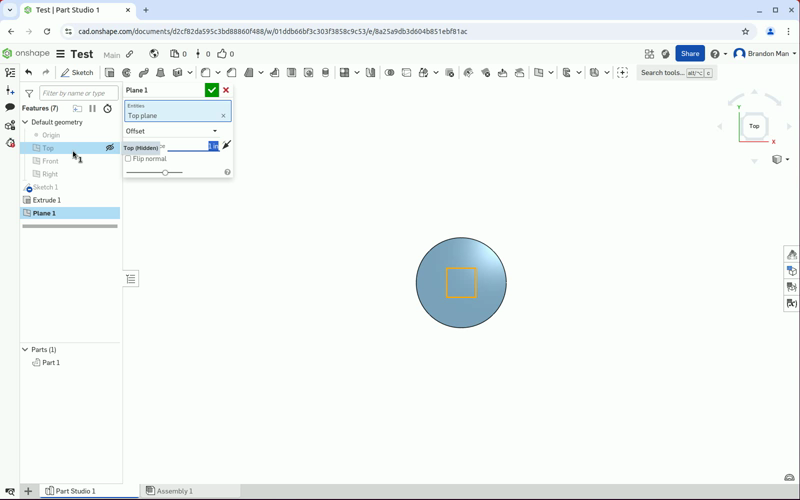
text(4.56)
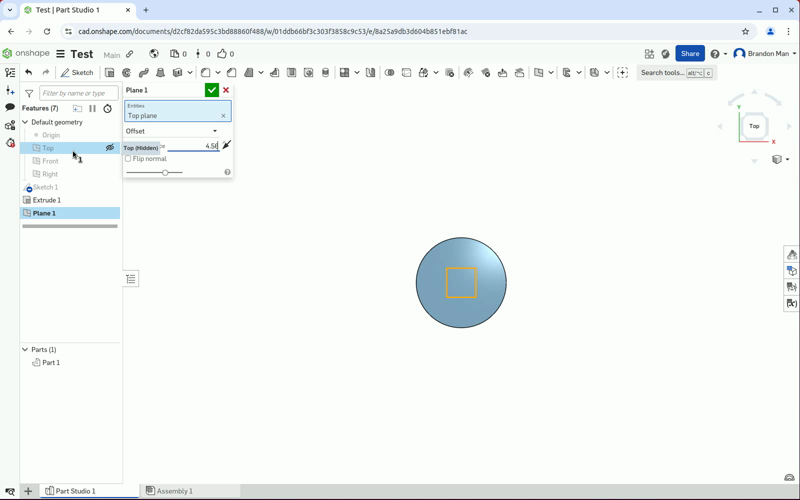
key(enter, 2)
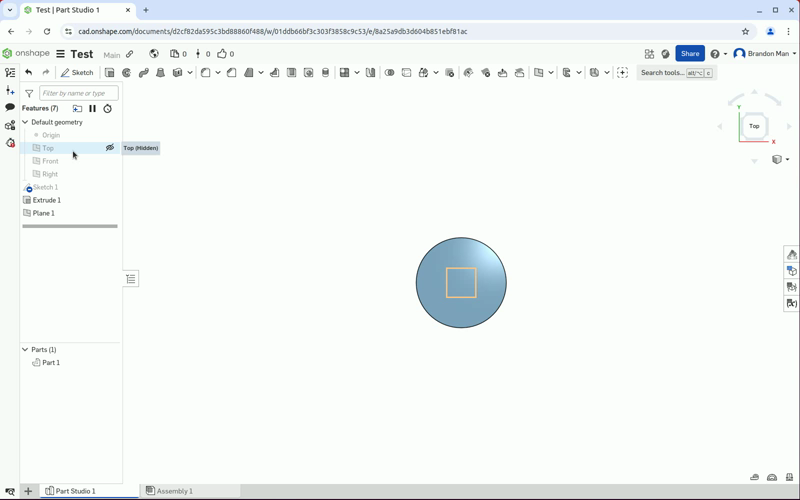
key(shift+s)
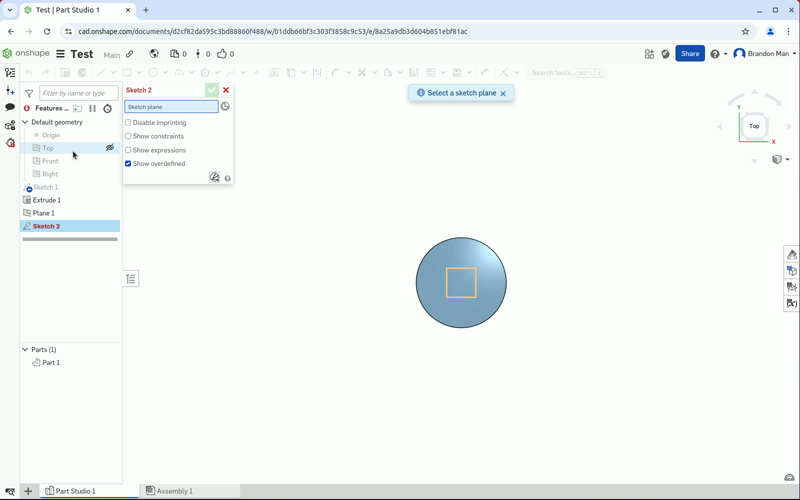
mouse_move(73, 215)
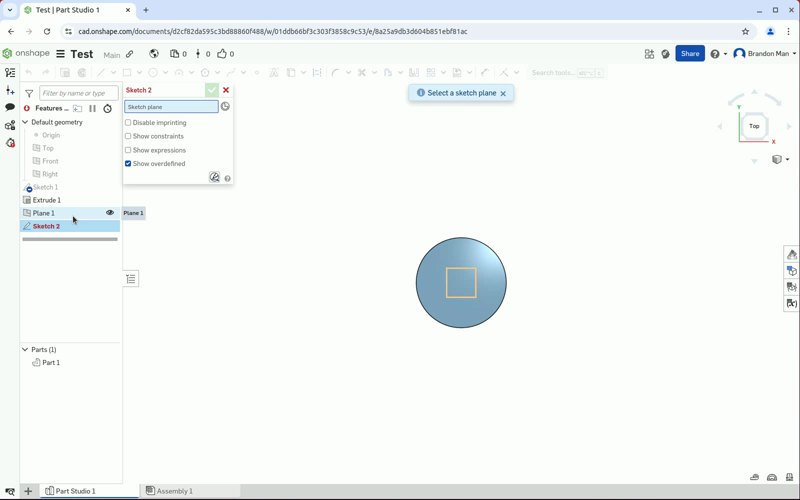
click(73, 215)
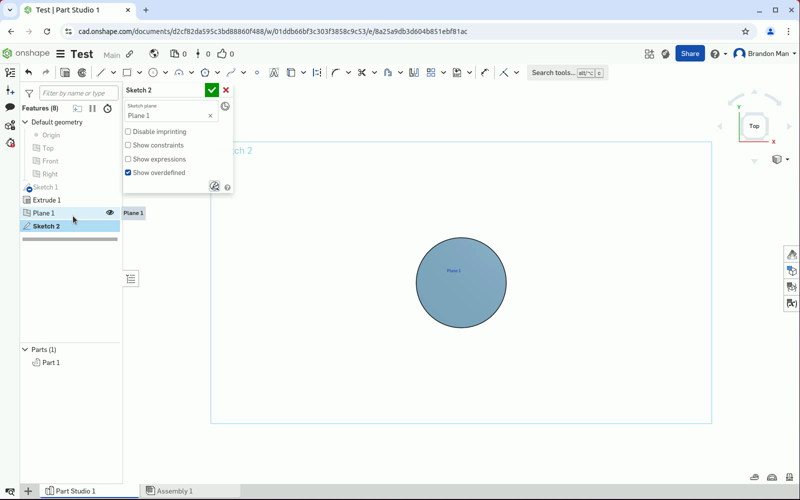
mouse_move(73, 352)
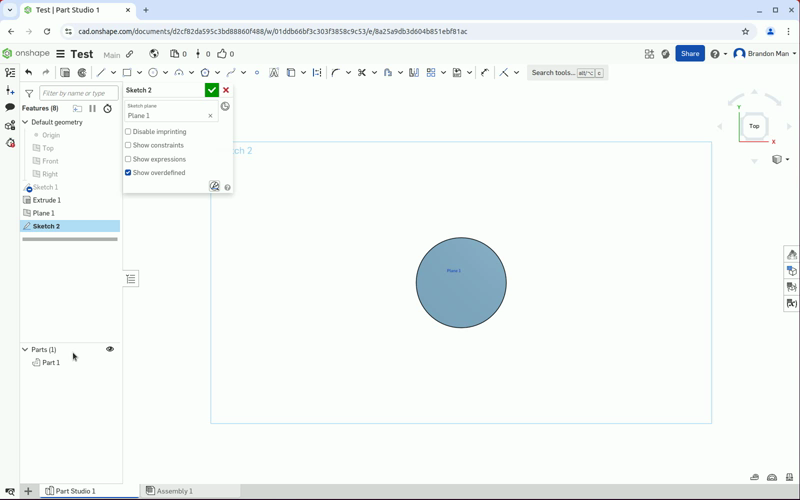
key(y)
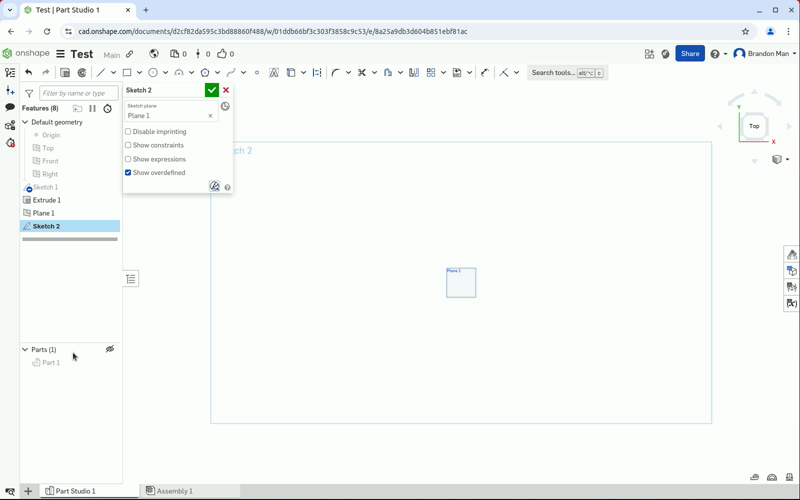
key(c)
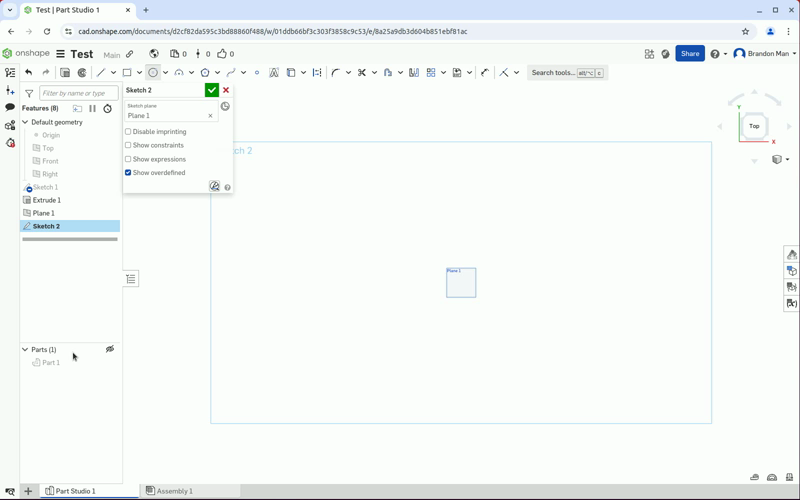
key_down(shift)
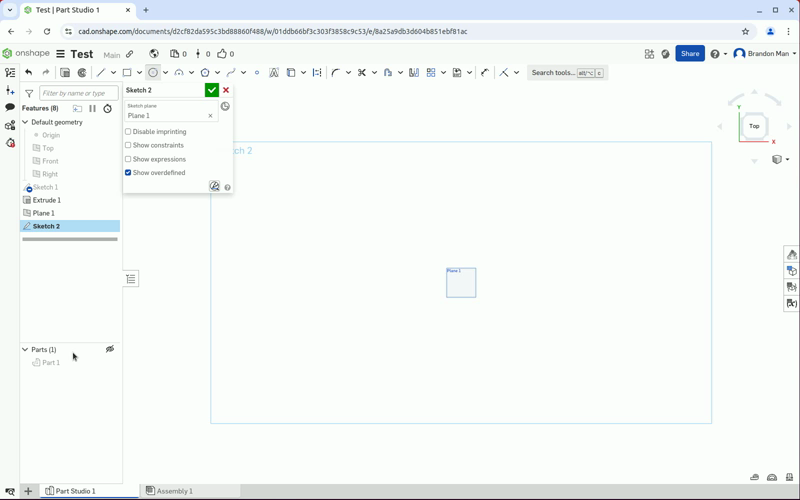
mouse_move(460, 282)
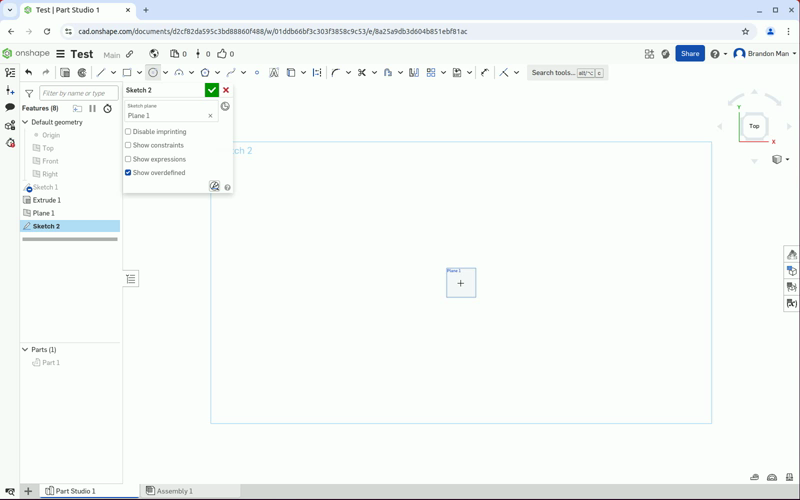
click(460, 282)
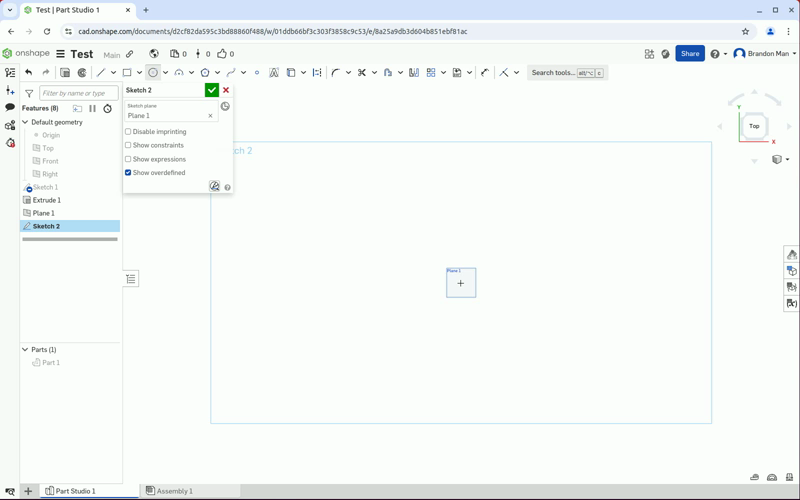
key_up(shift)
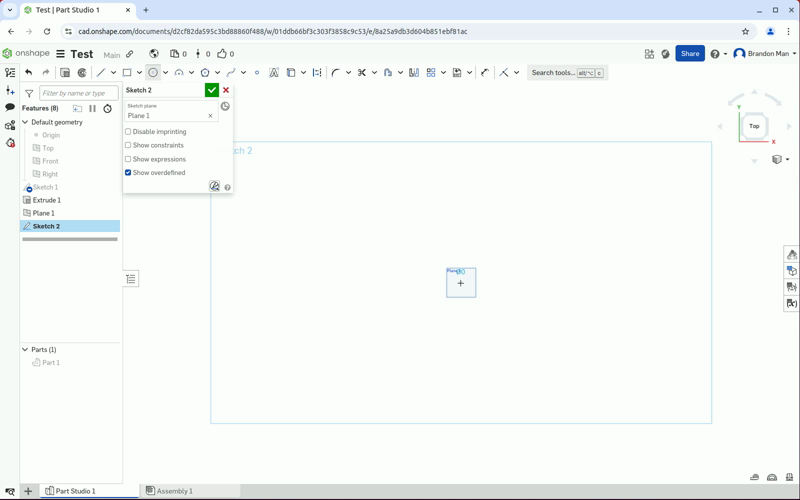
mouse_move(479, 282)
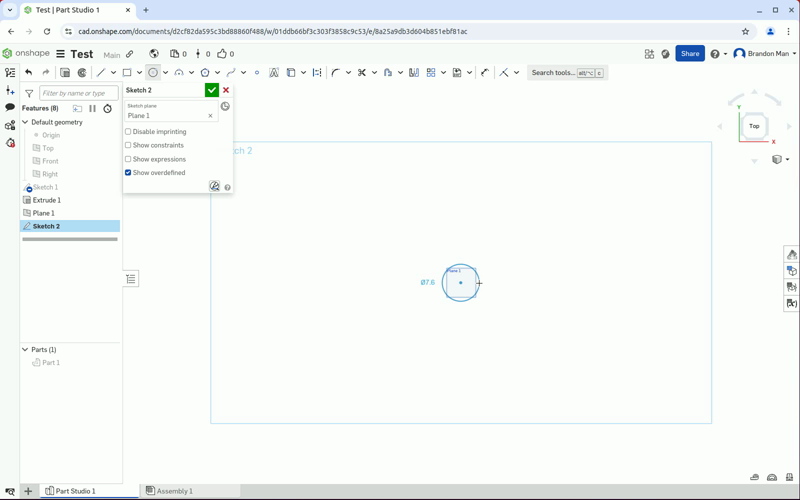
click(479, 282)
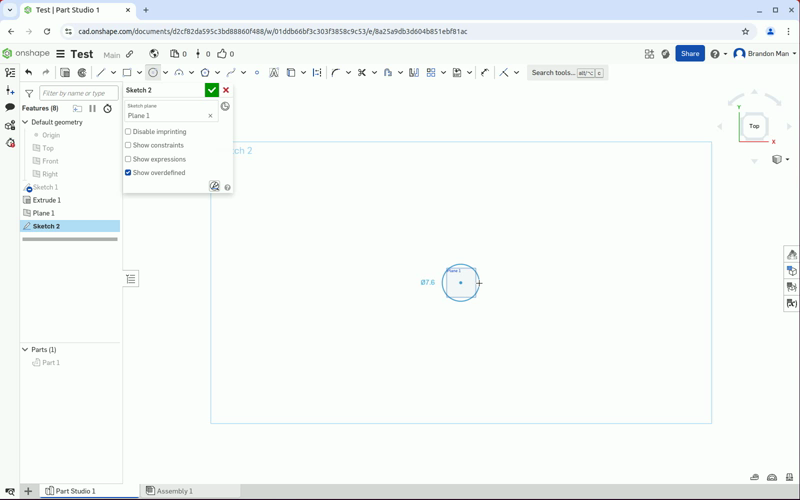
key(esc)
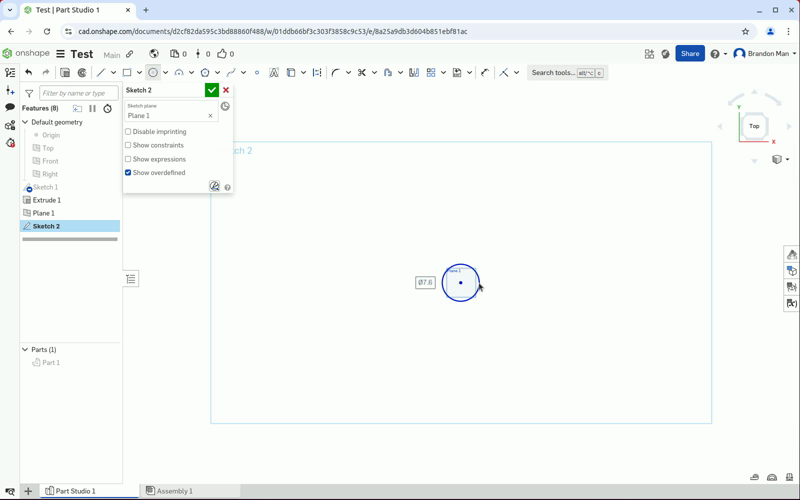
mouse_move(471, 286)
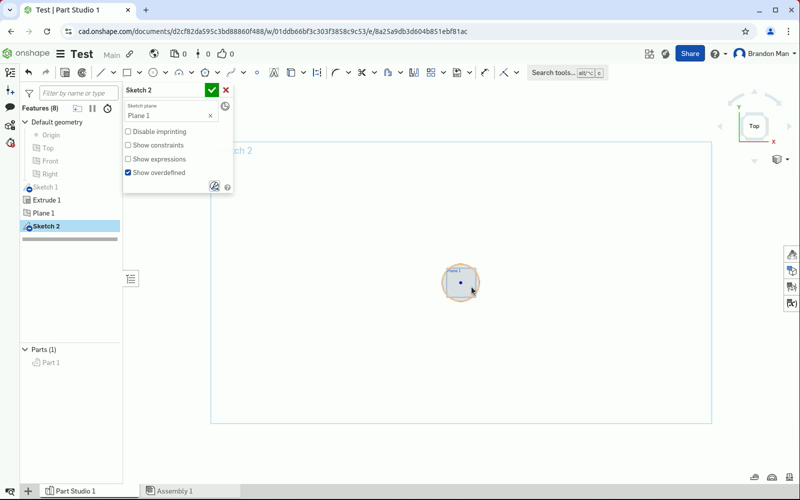
scroll(6)
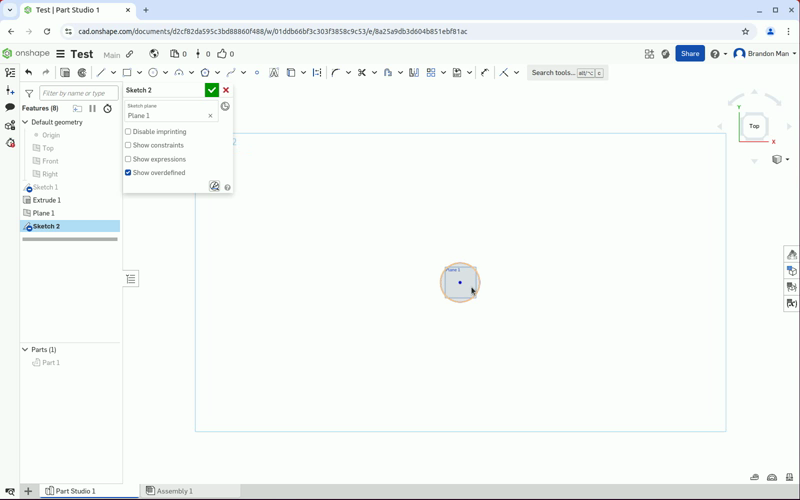
scroll(6)
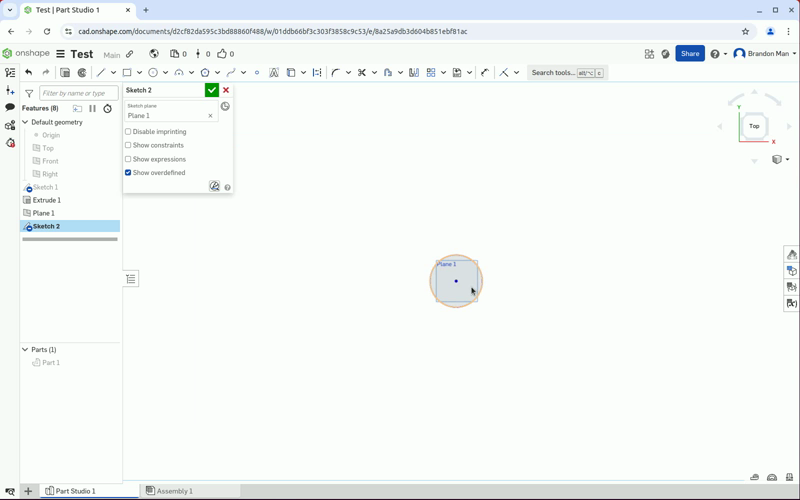
scroll(6)
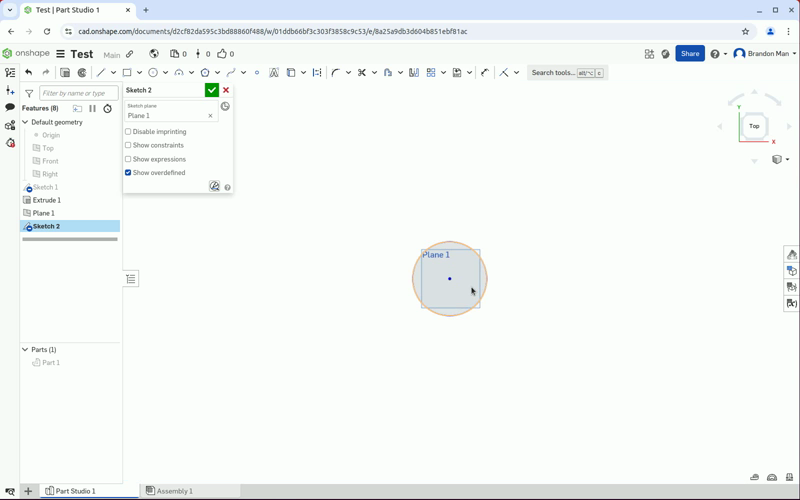
scroll(6)
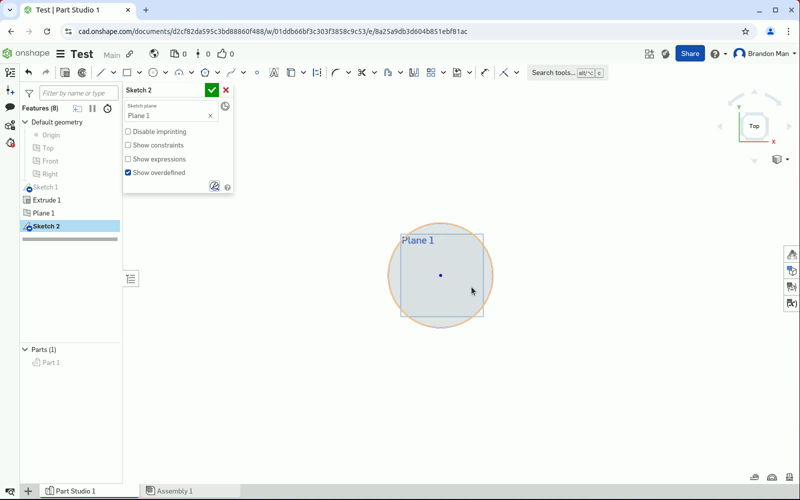
scroll(6)
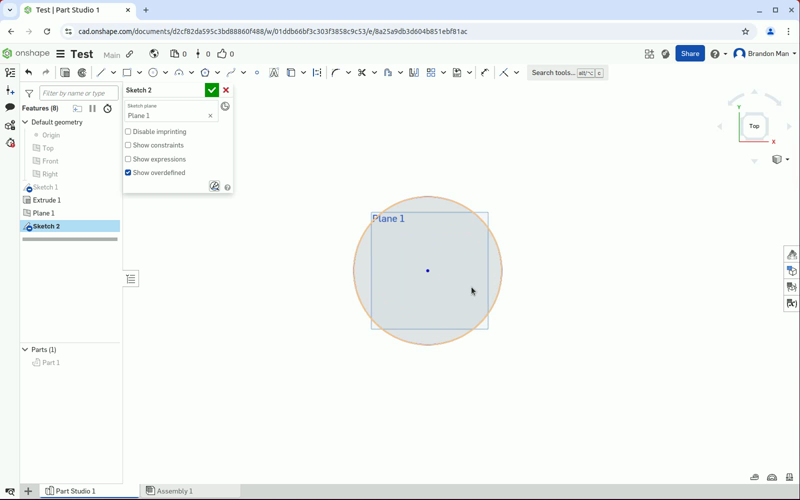
scroll(6)
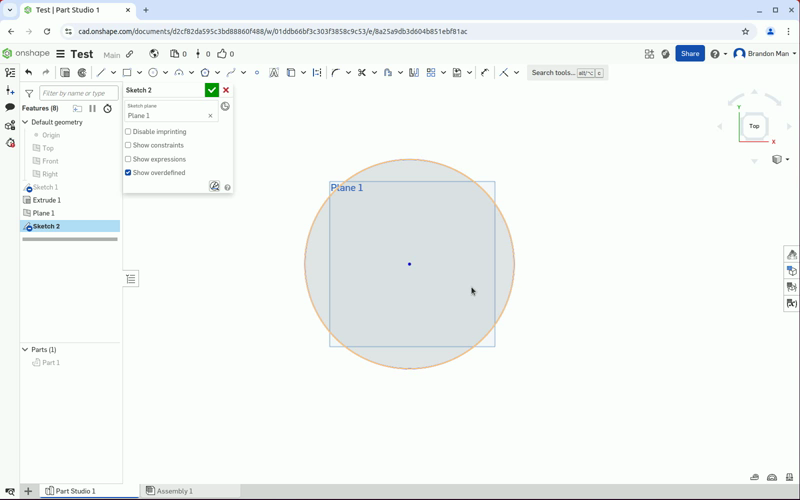
scroll(6)
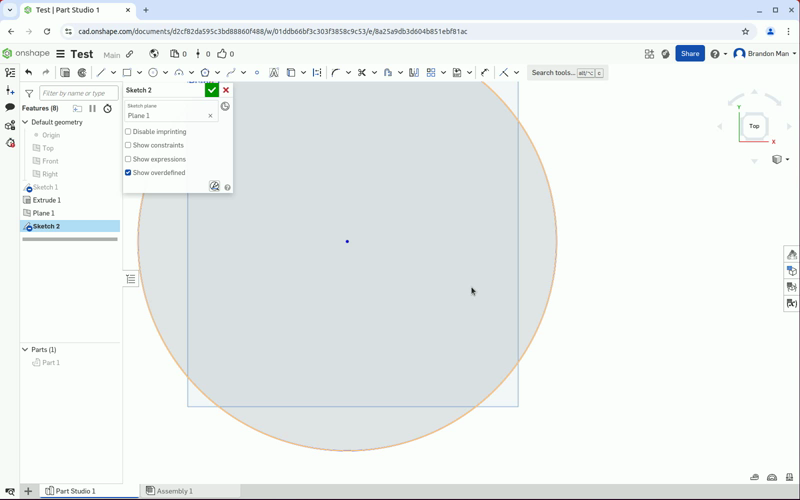
click(471, 286)
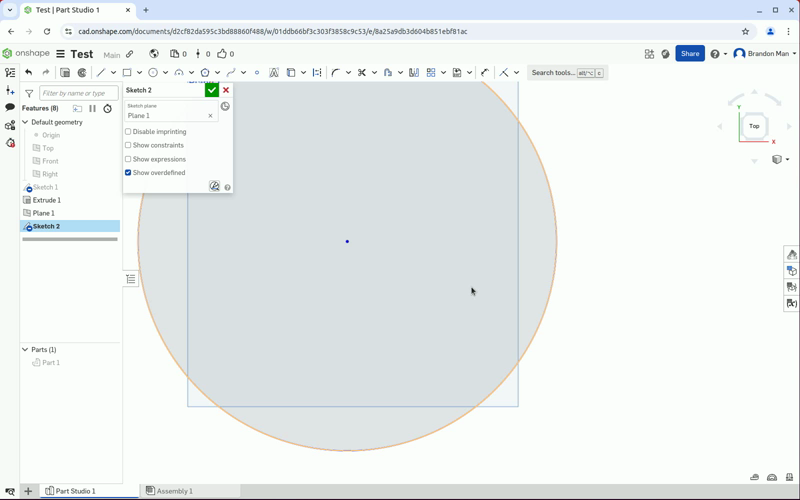
scroll(-6)
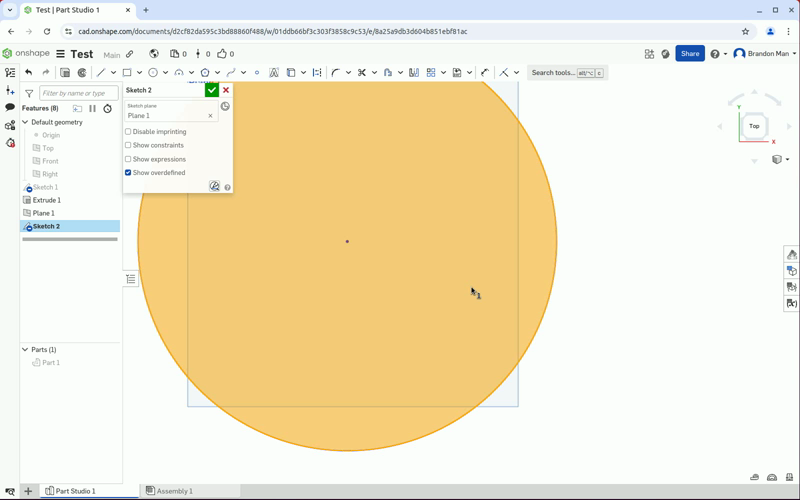
scroll(-6)
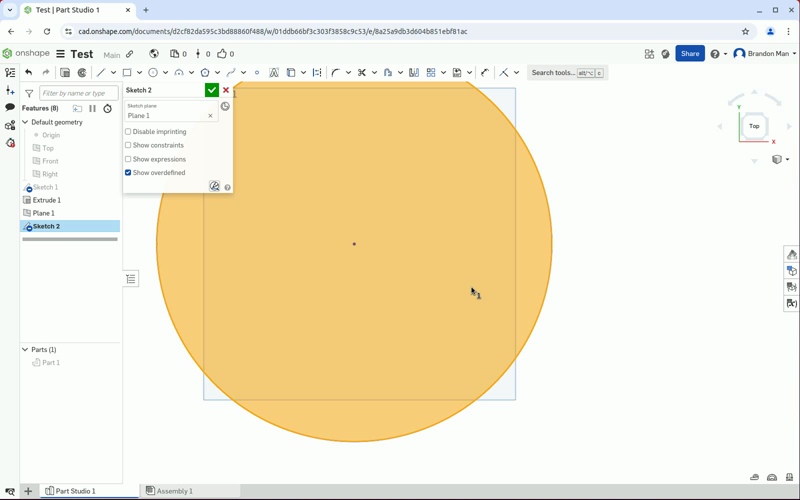
scroll(-6)
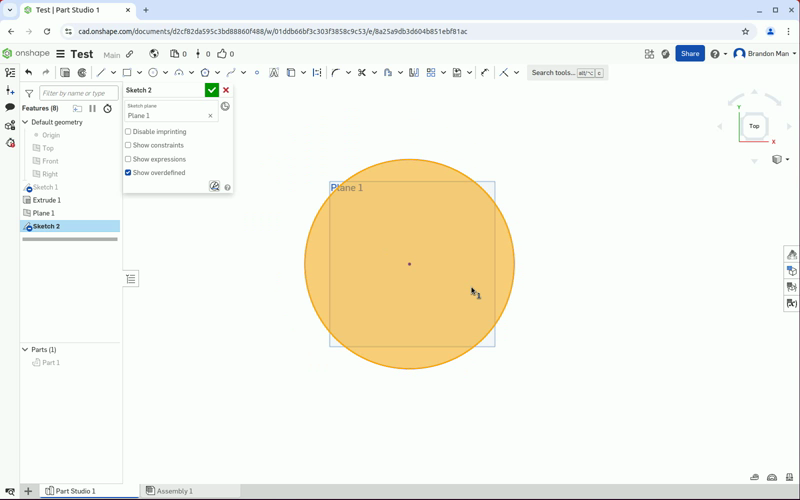
scroll(-6)
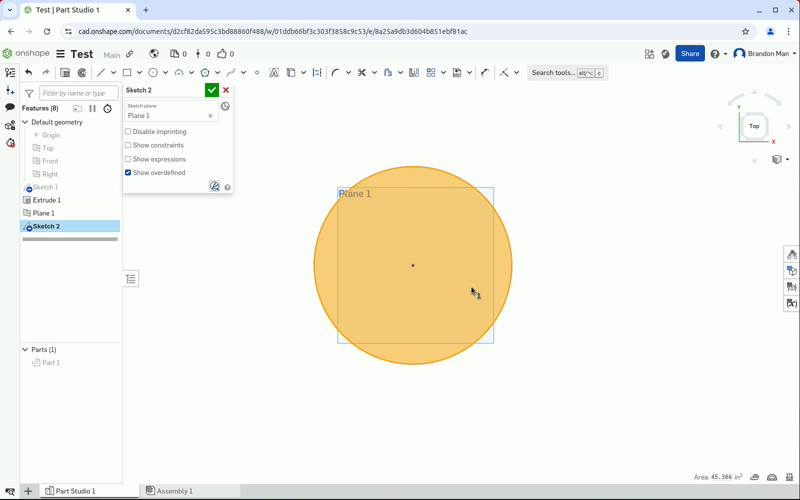
scroll(-6)
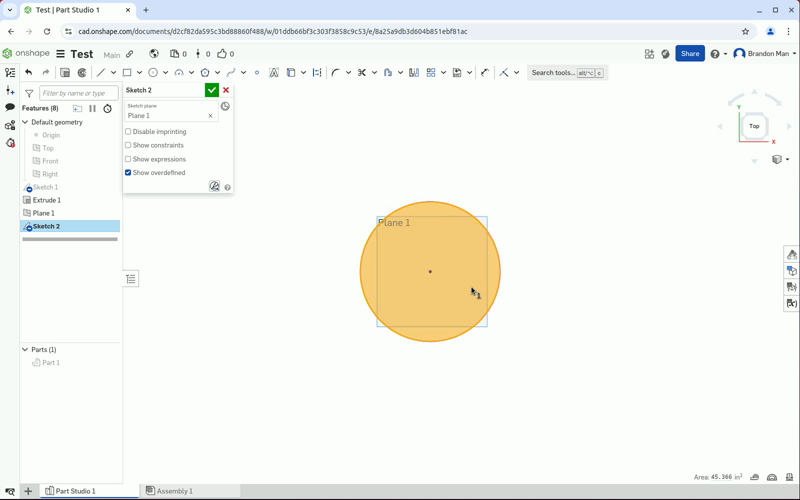
scroll(-6)
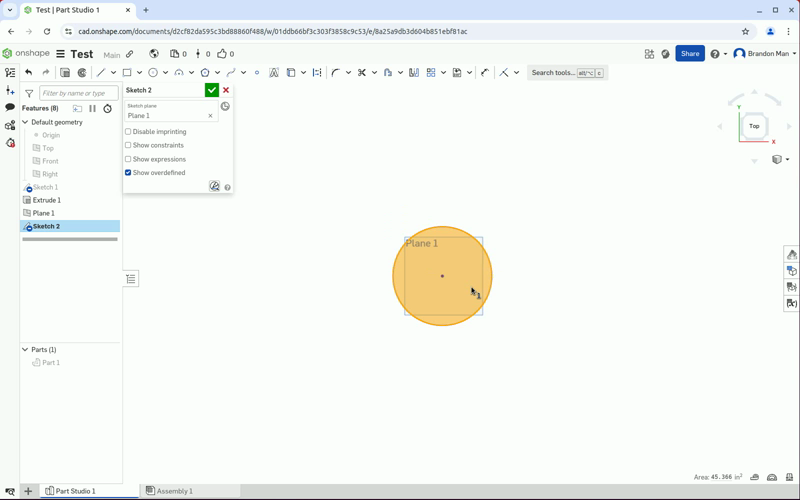
scroll(-6)
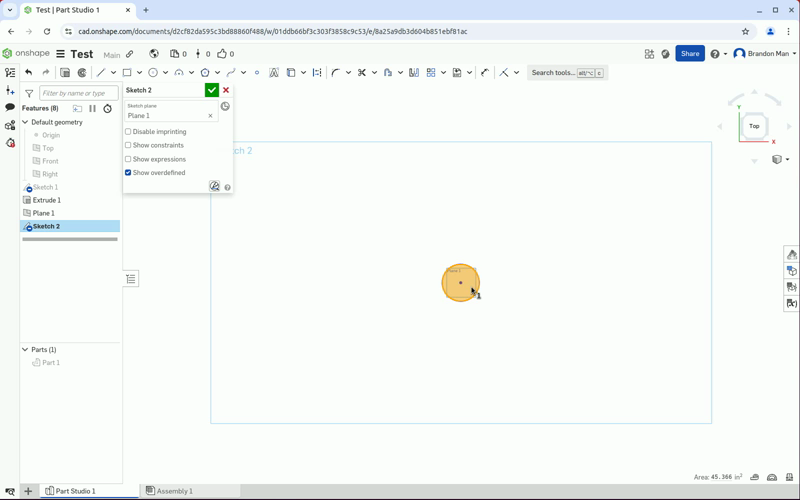
mouse_move(73, 352)
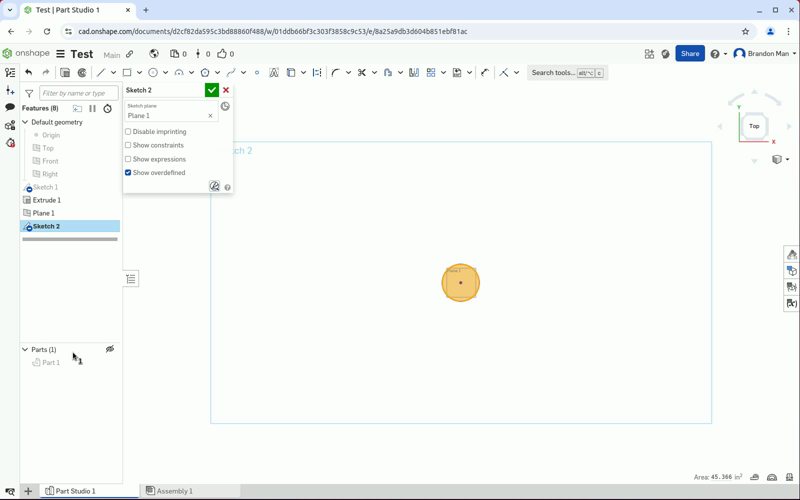
key(shift+y)
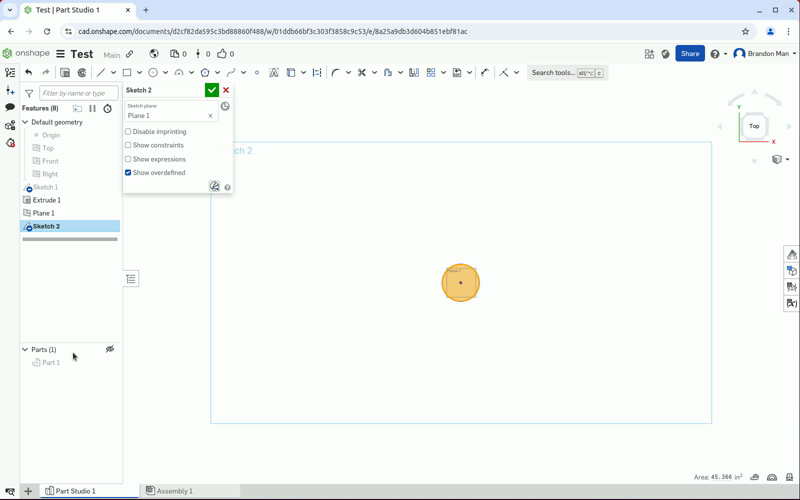
key(shift+e)
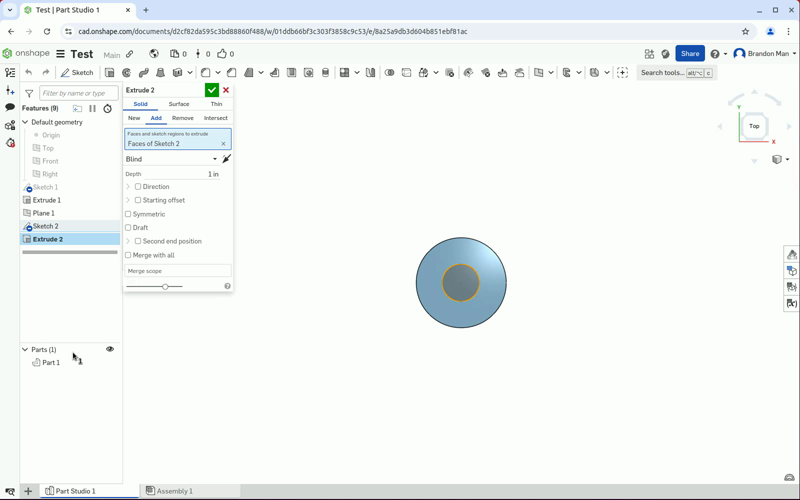
mouse_move(143, 106)
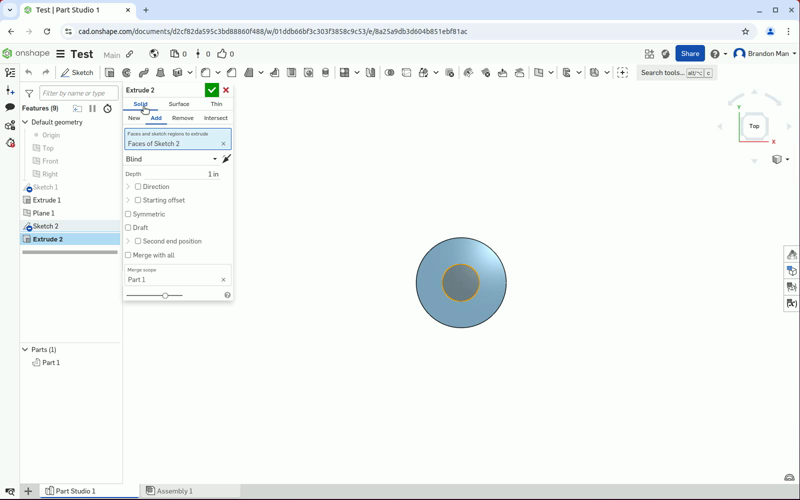
click(143, 106)
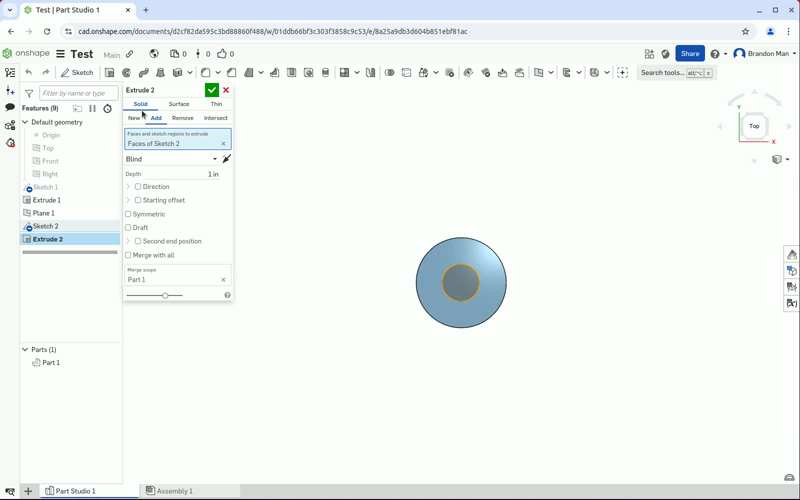
mouse_move(137, 120)
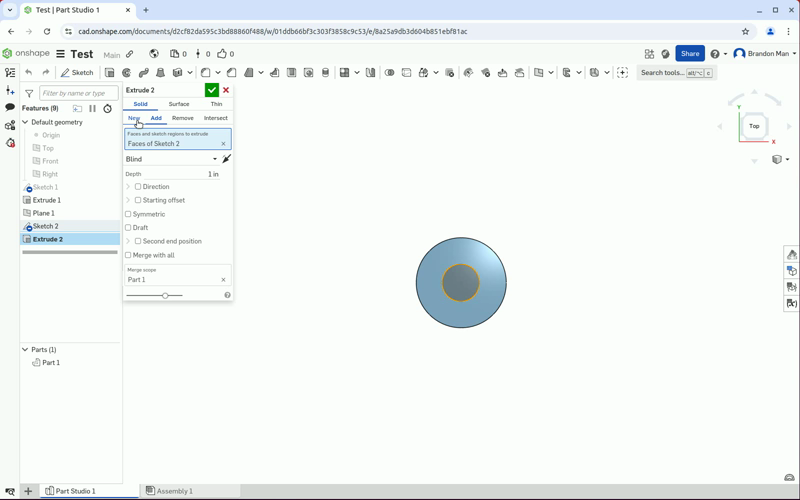
click(137, 120)
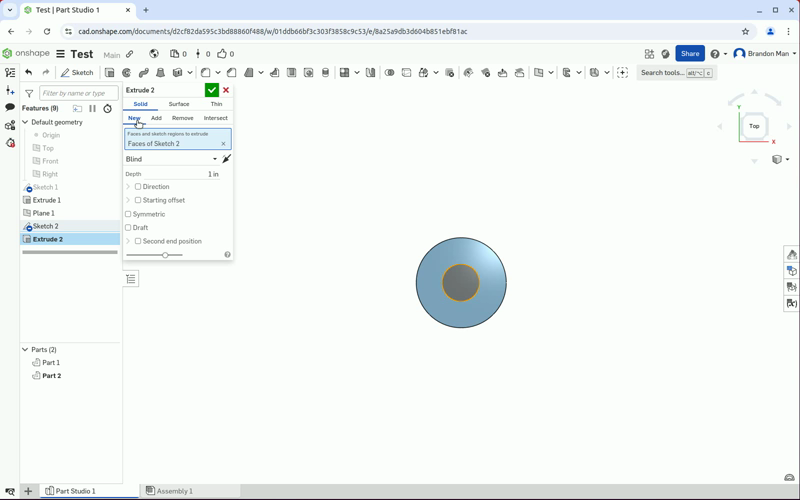
key(tab, 4)
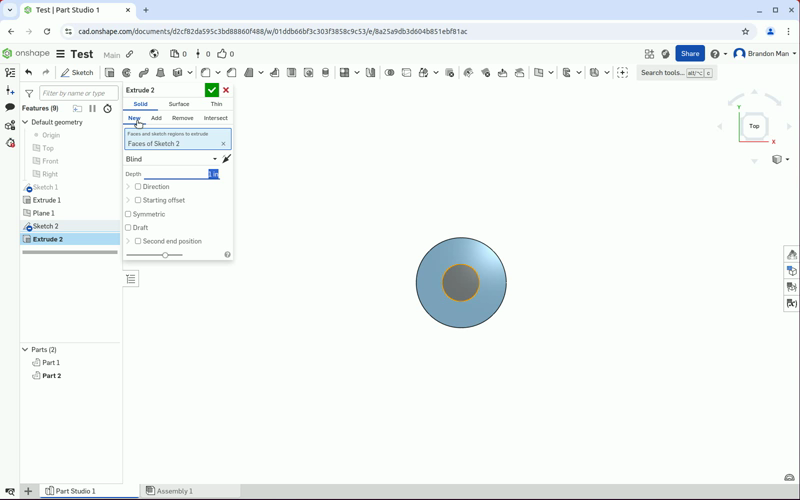
text(13.961)
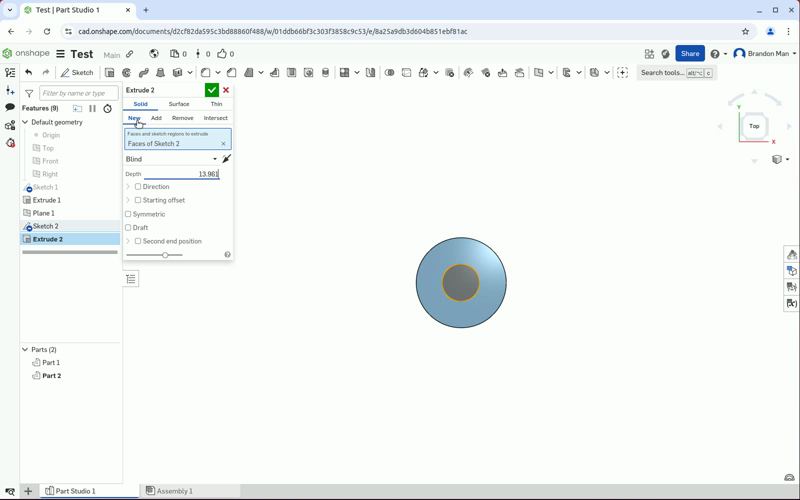
key(enter)
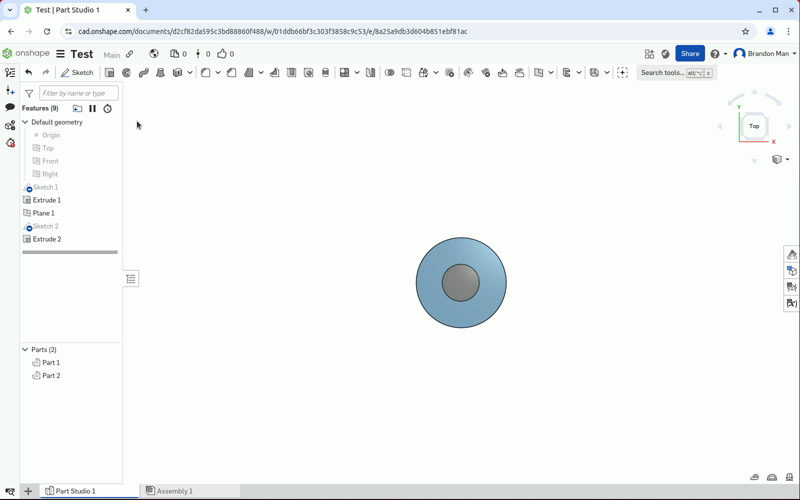
key(shift+h)
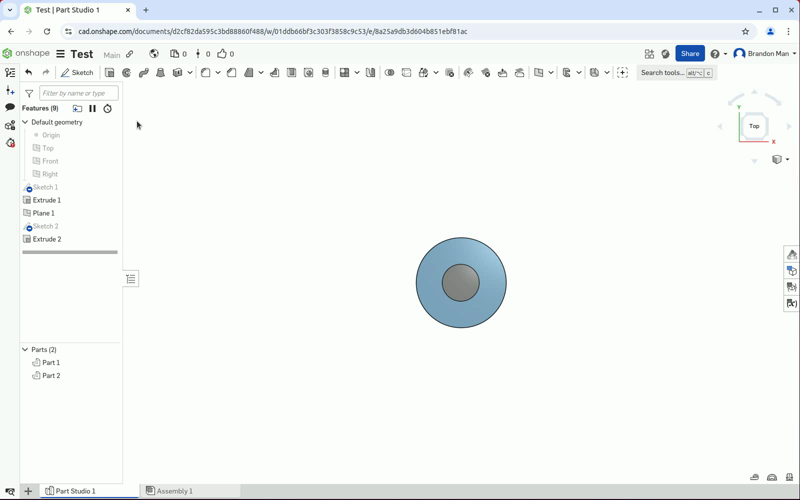
key(shift+h)
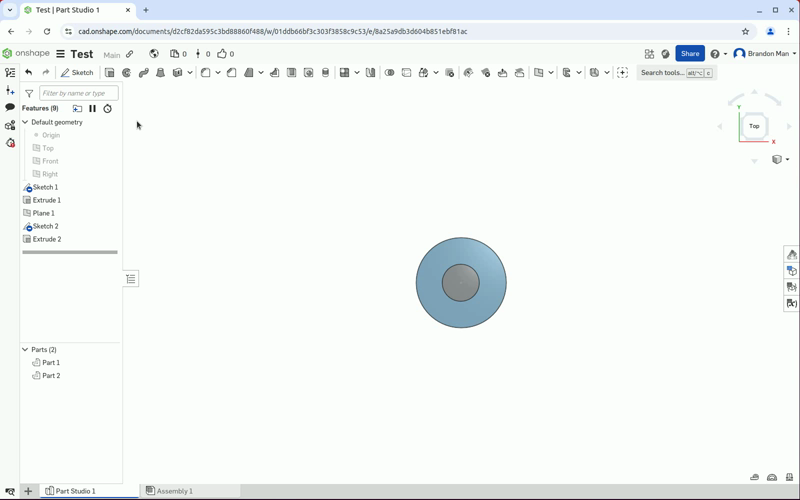
key(shift+7)
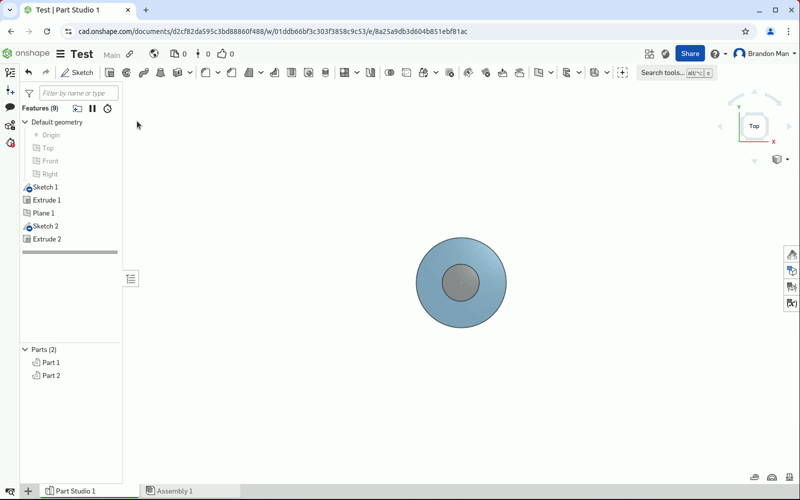
key(up, 3)
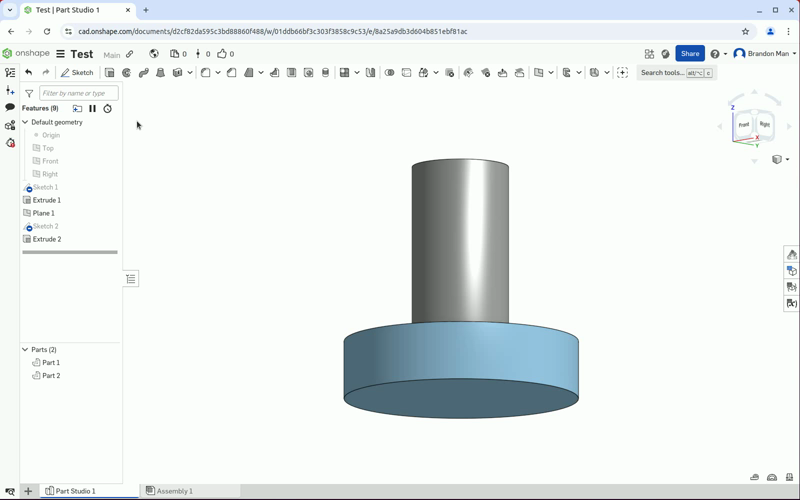
key(left, 3)
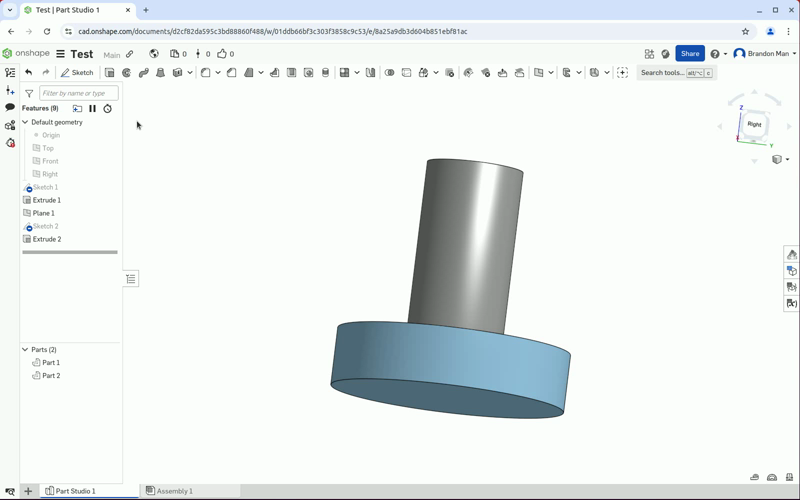
key(right, 3)
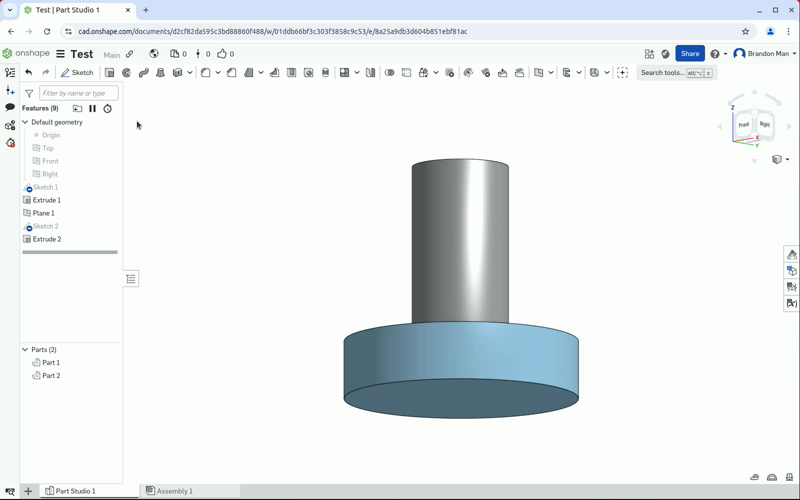
key(down, 3)
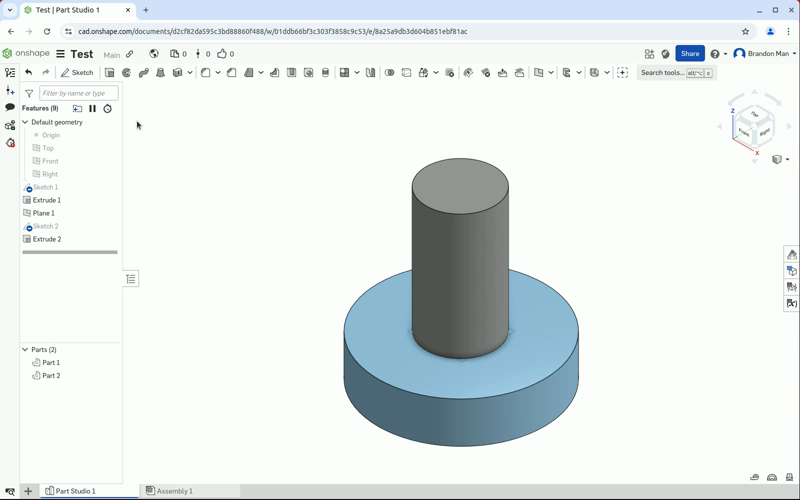
mouse_move(73, 189)
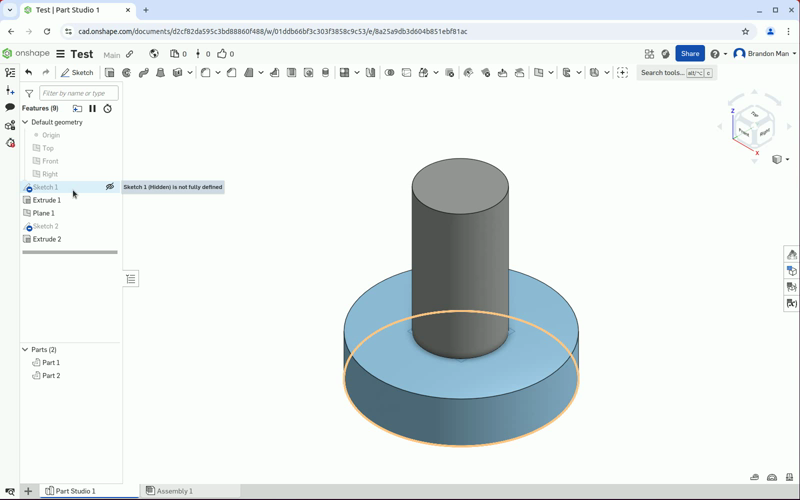
click(73, 189)